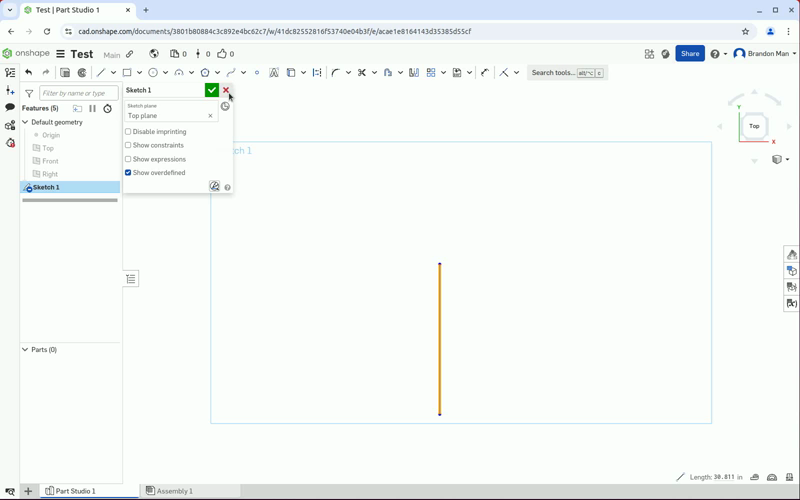
key(shift+h)
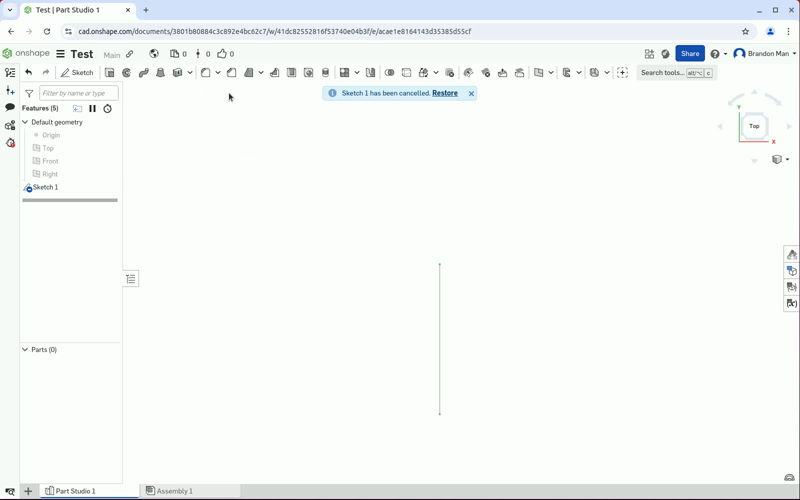
key(shift+s)
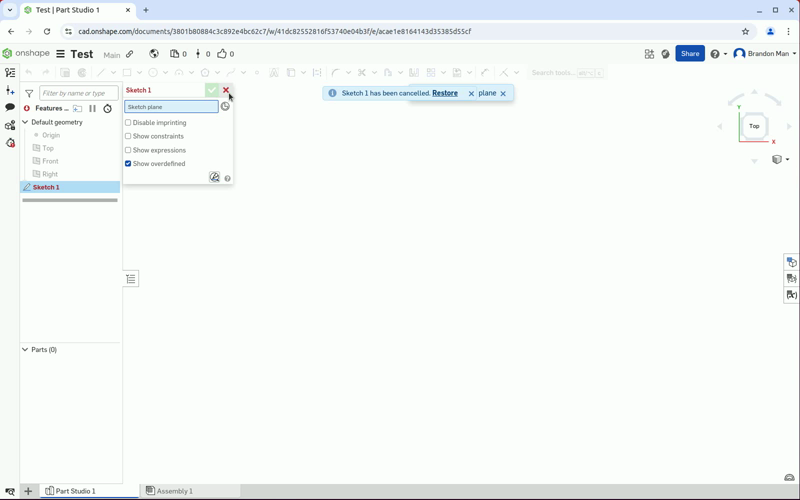
mouse_move(73, 150)
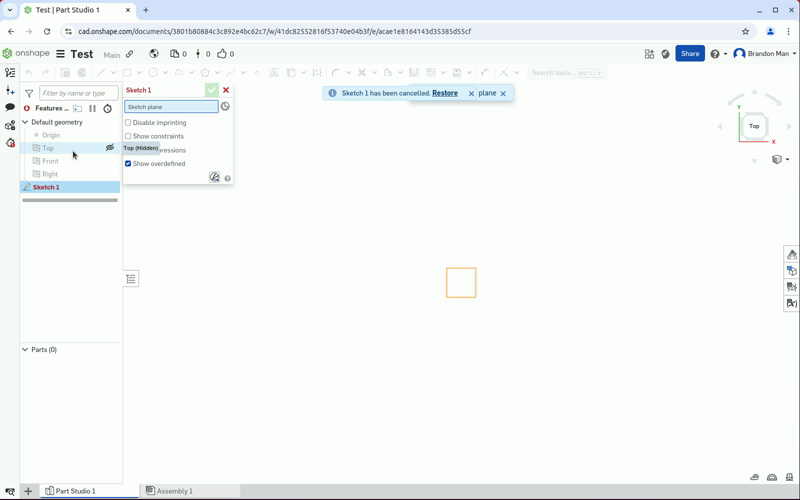
click(73, 150)
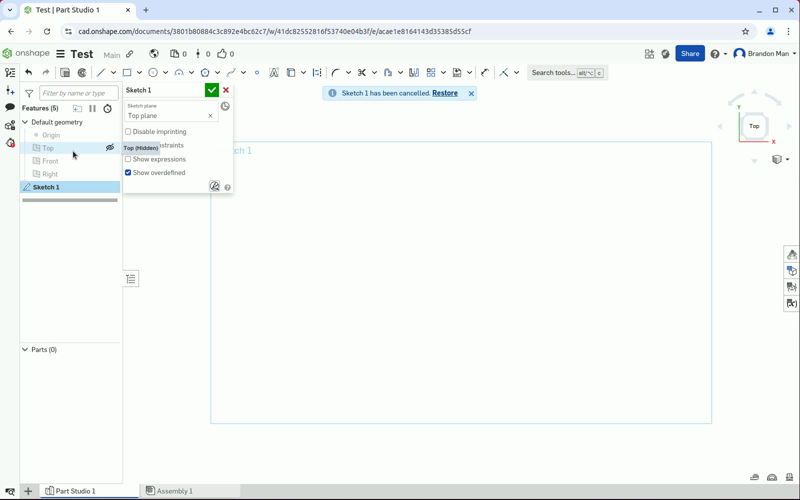
mouse_move(73, 352)
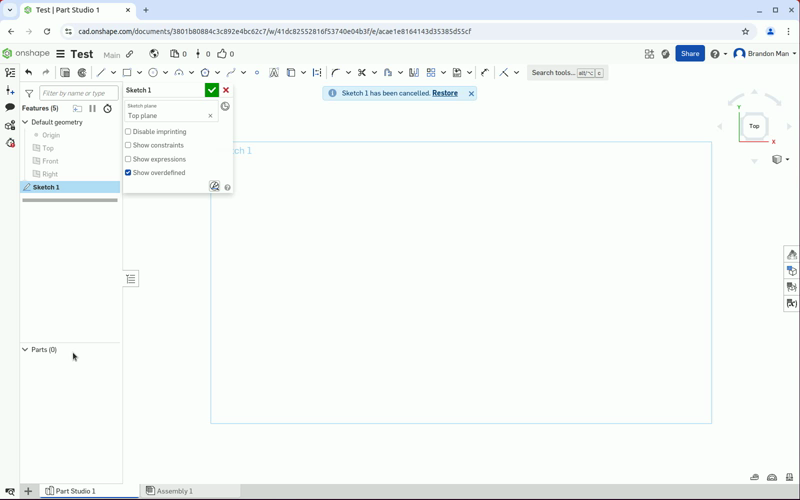
key(y)
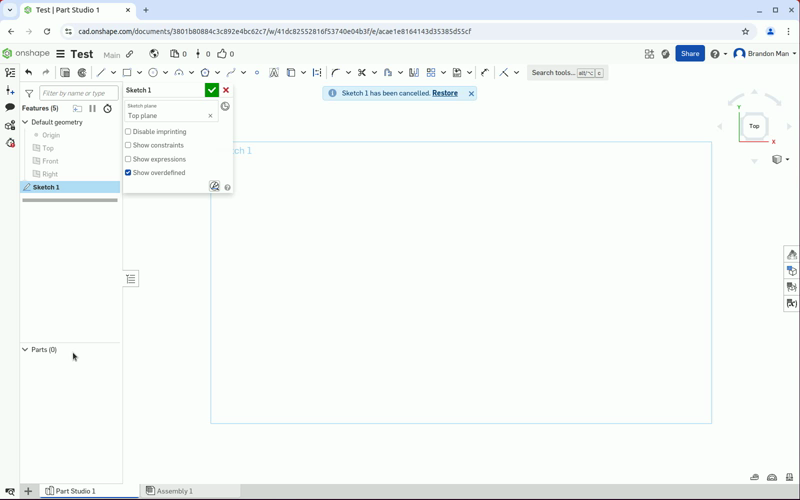
key(c)
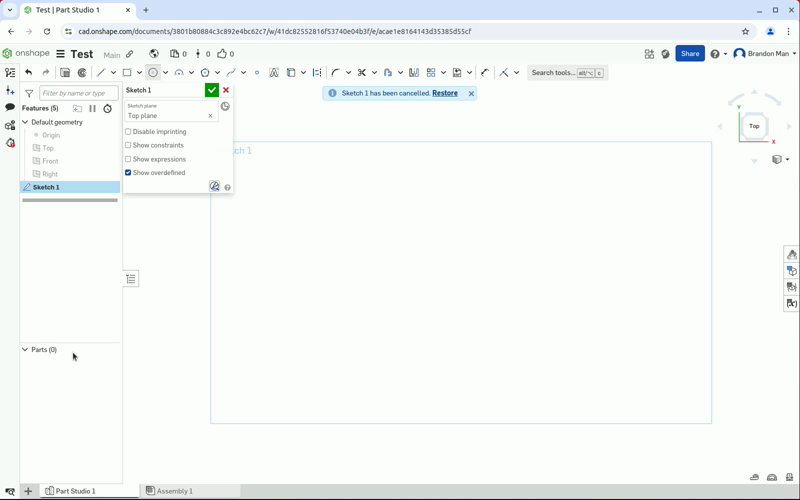
key_down(shift)
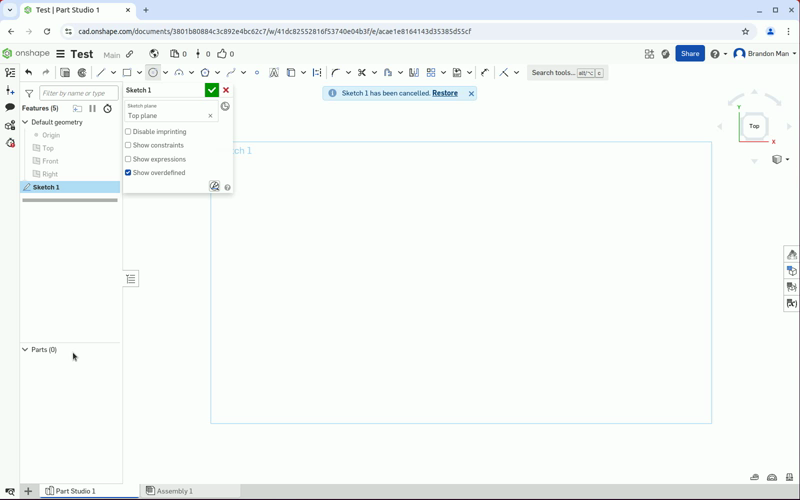
mouse_move(461, 282)
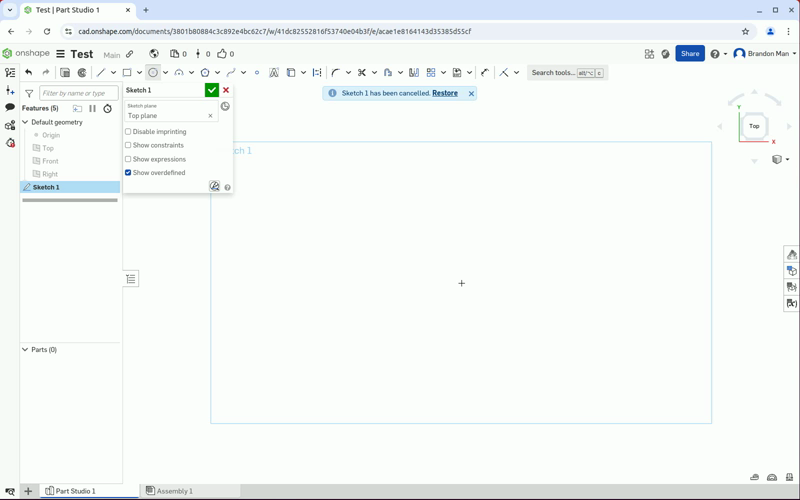
click(461, 282)
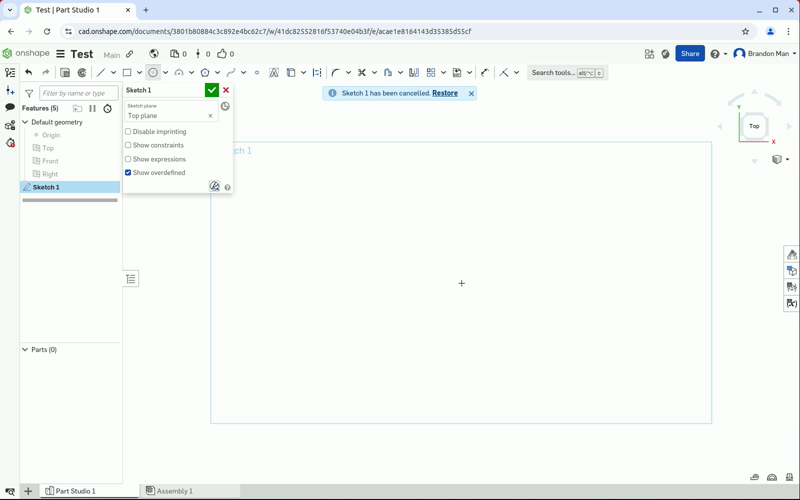
key_up(shift)
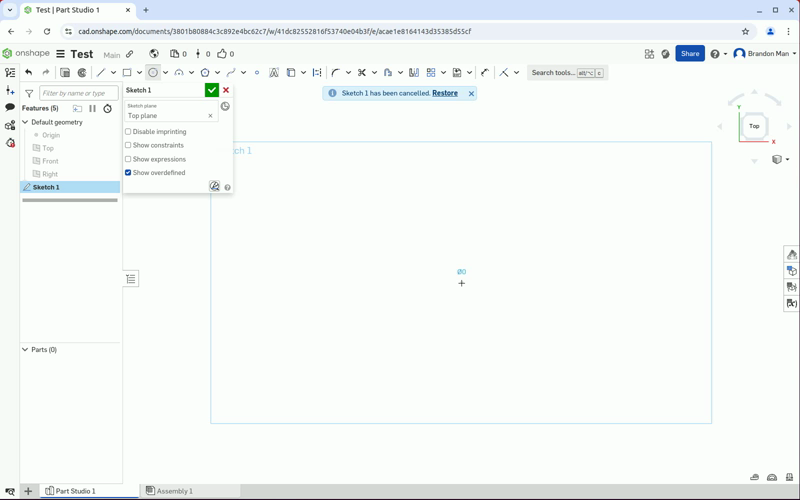
mouse_move(503, 282)
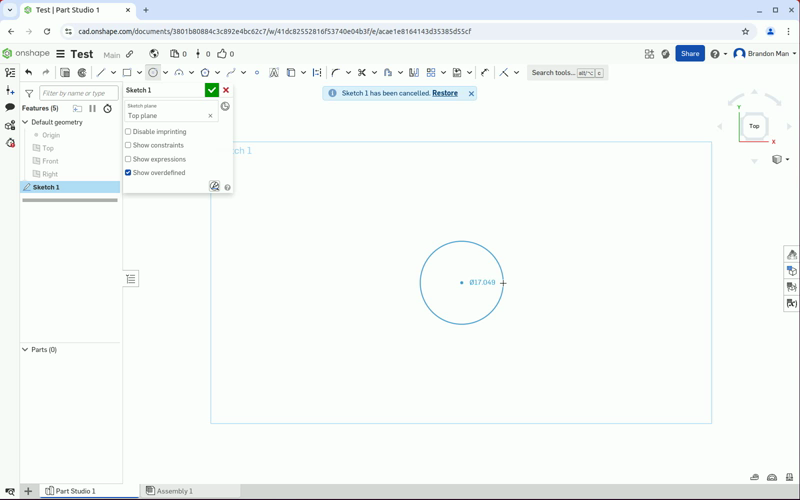
click(503, 282)
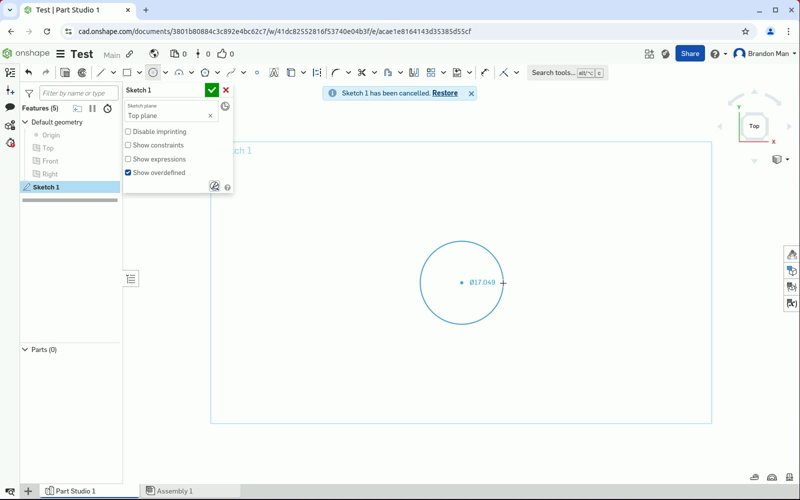
key(esc)
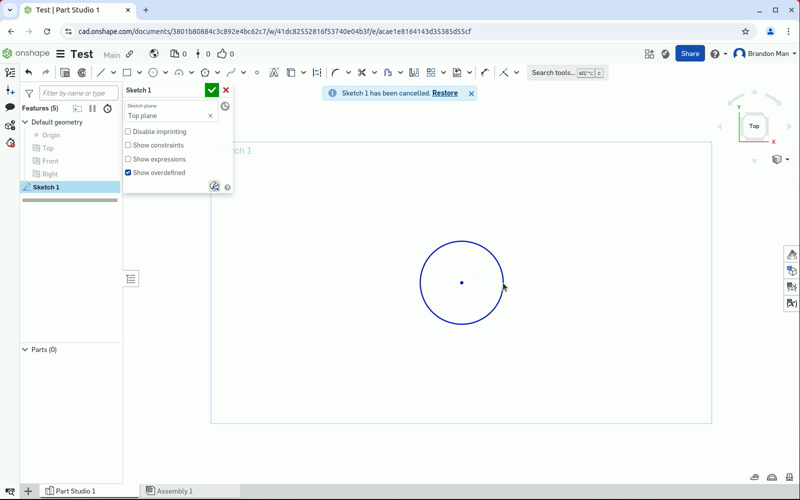
mouse_move(495, 283)
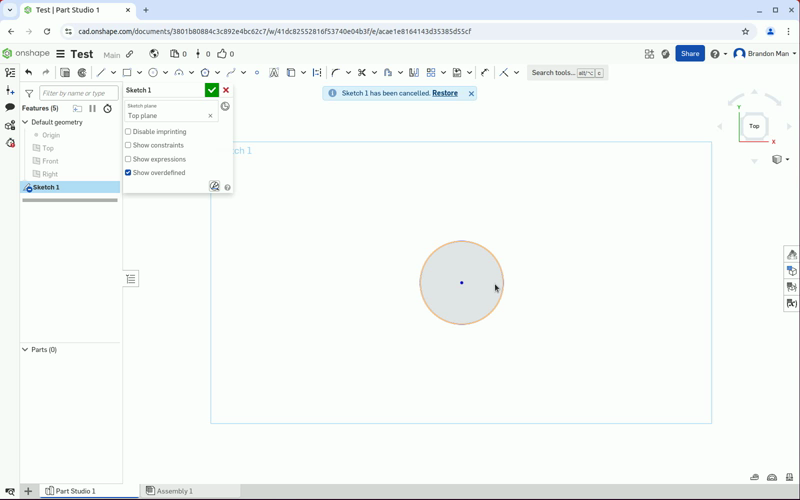
click(495, 283)
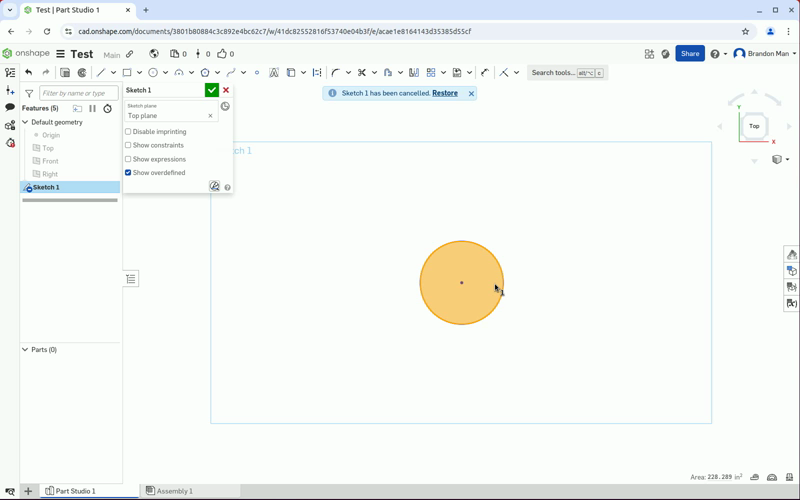
mouse_move(73, 352)
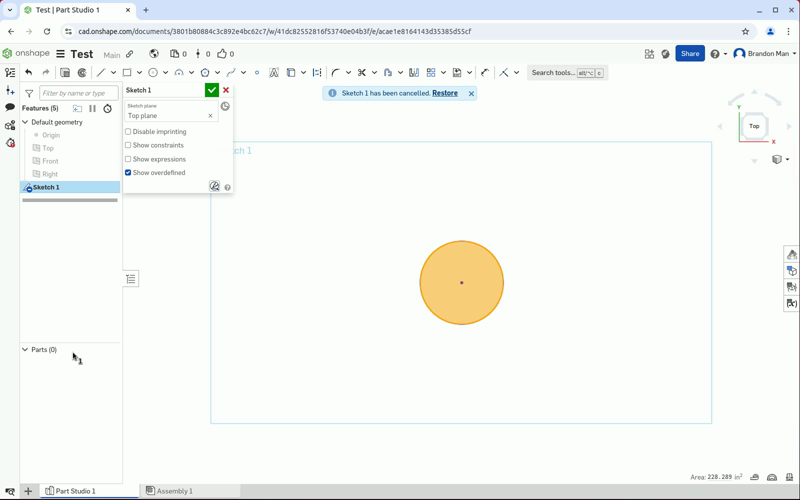
key(shift+y)
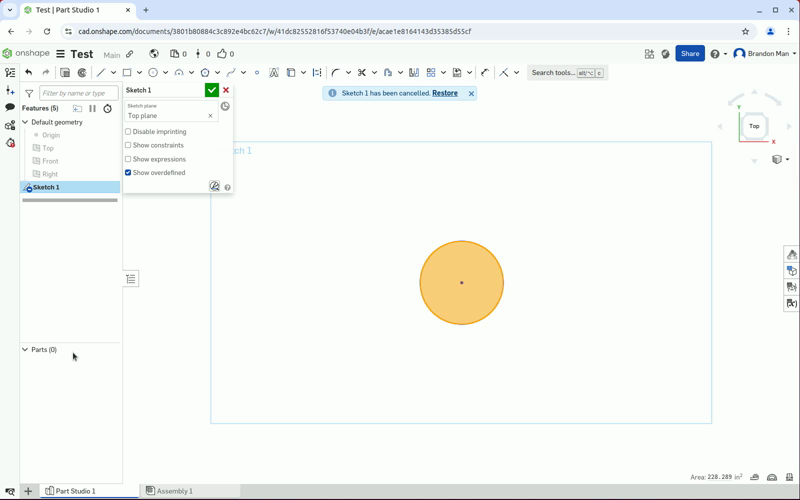
key(shift+e)
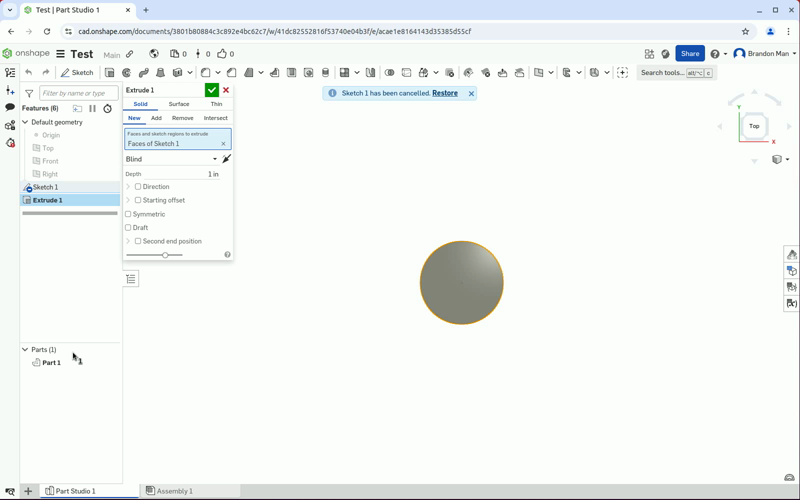
mouse_move(143, 106)
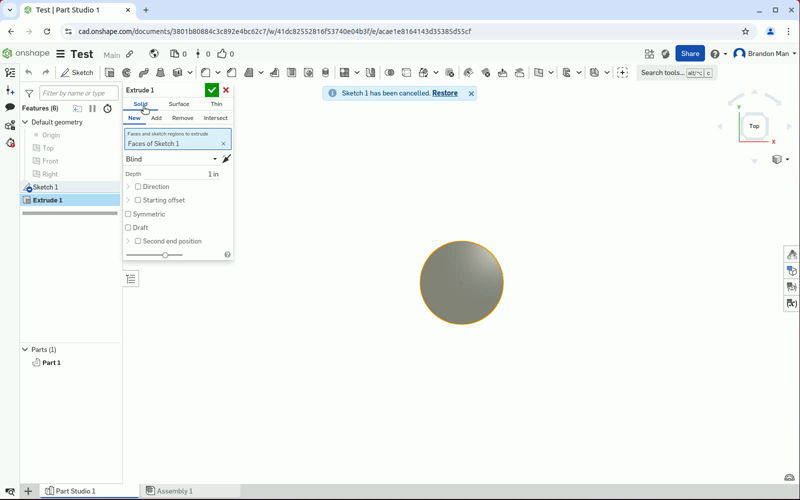
click(143, 106)
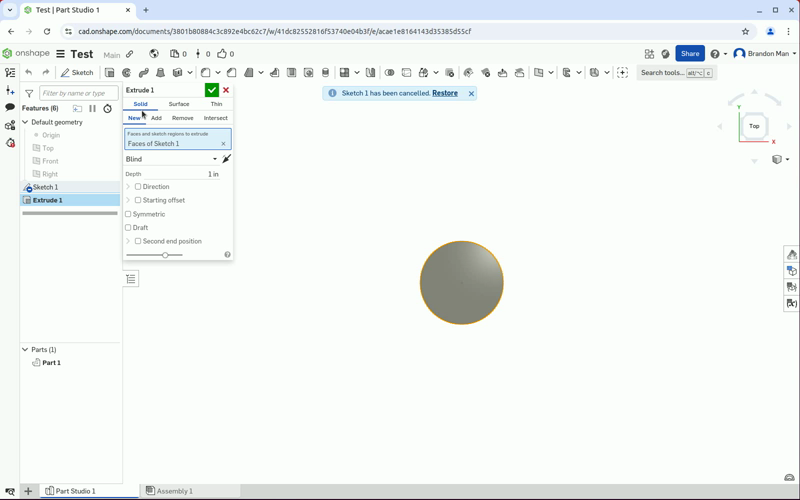
mouse_move(137, 120)
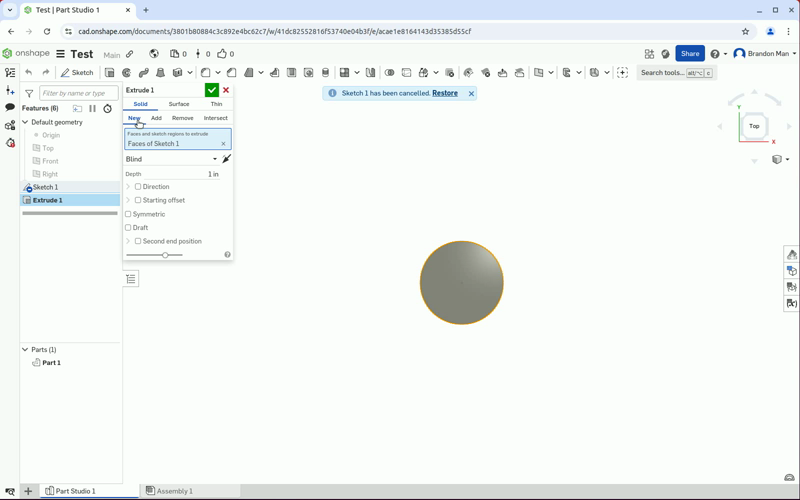
click(137, 120)
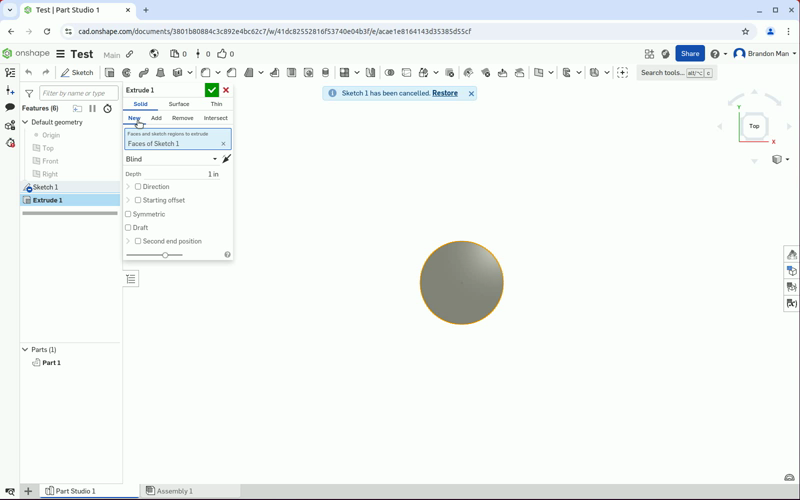
key(tab, 4)
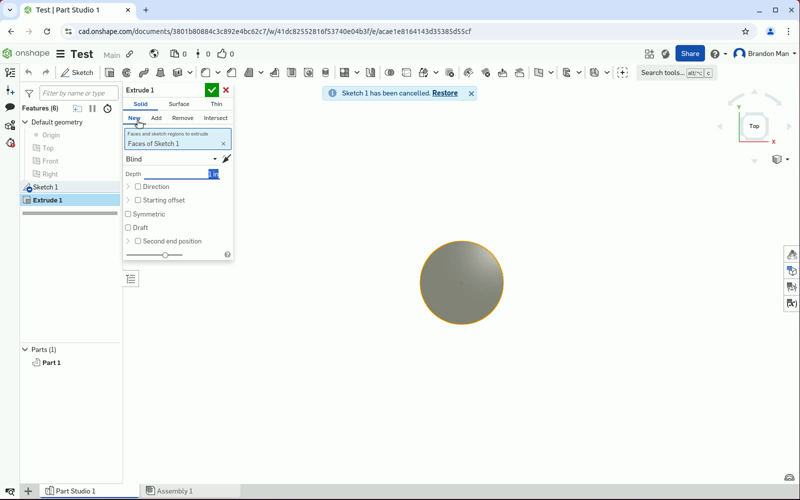
text(9.869)
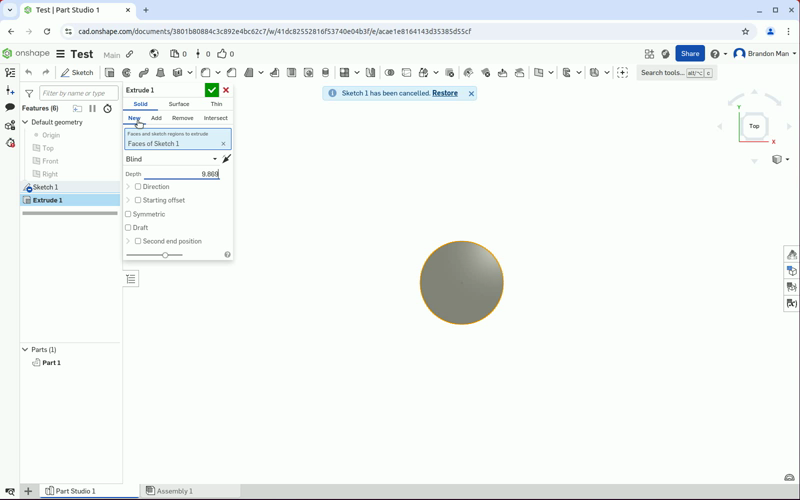
key(enter)
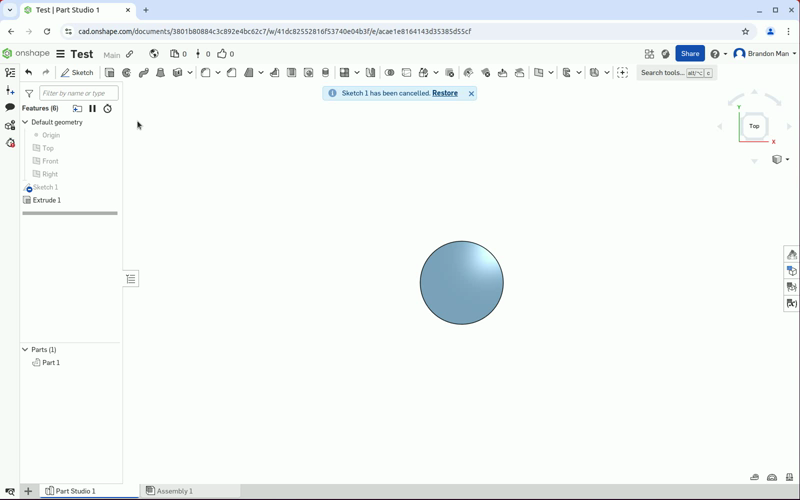
key(shift+h)
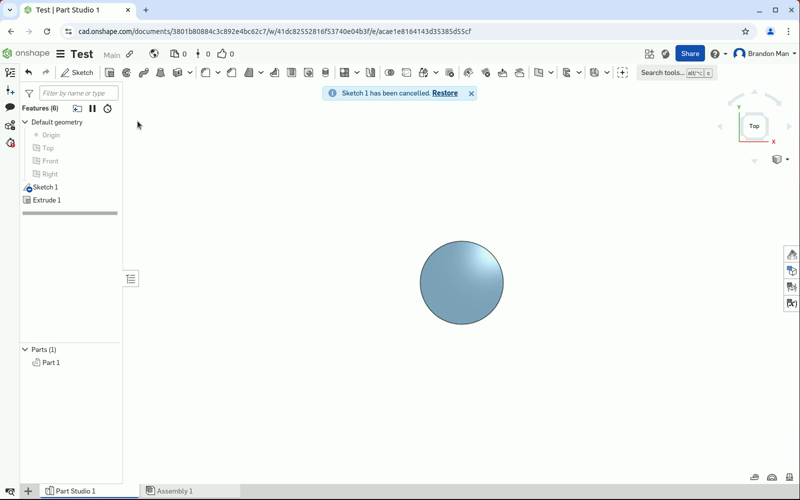
key(shift+h)
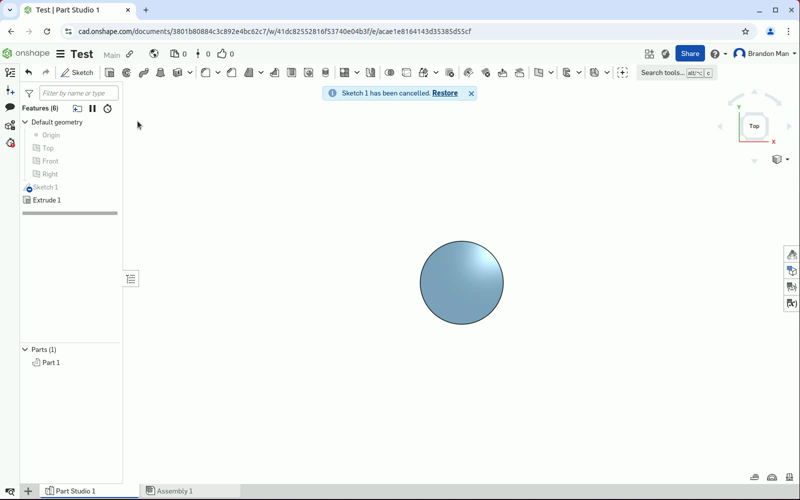
mouse_move(73, 189)
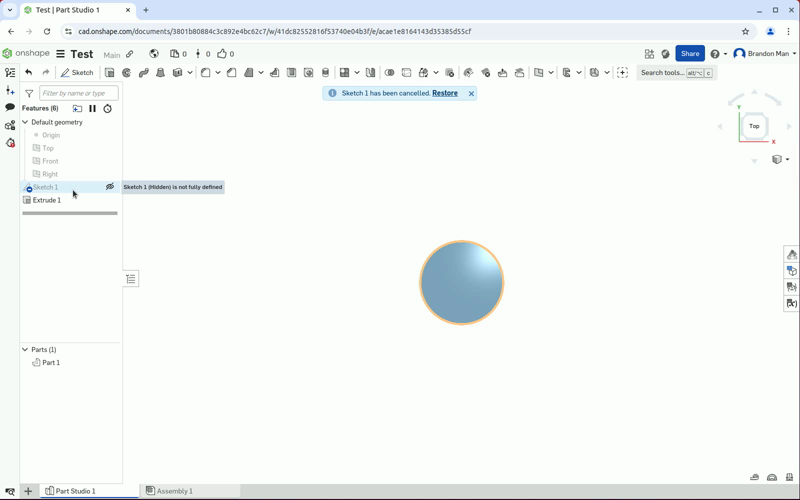
click(73, 189)
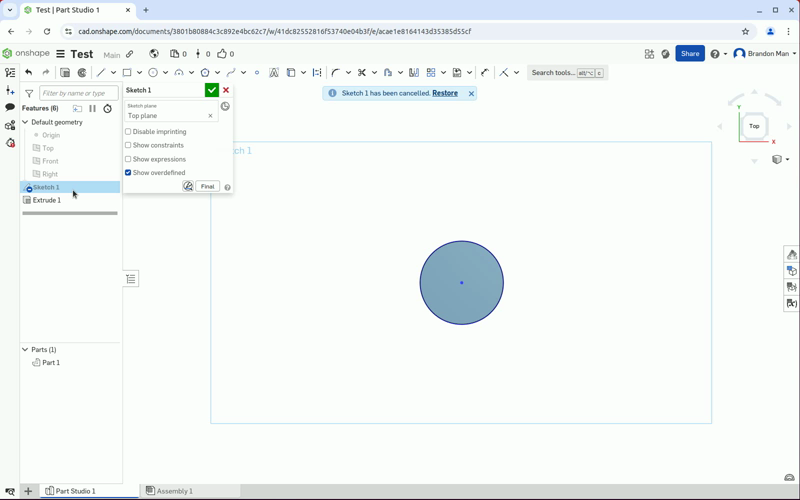
mouse_move(229, 92)
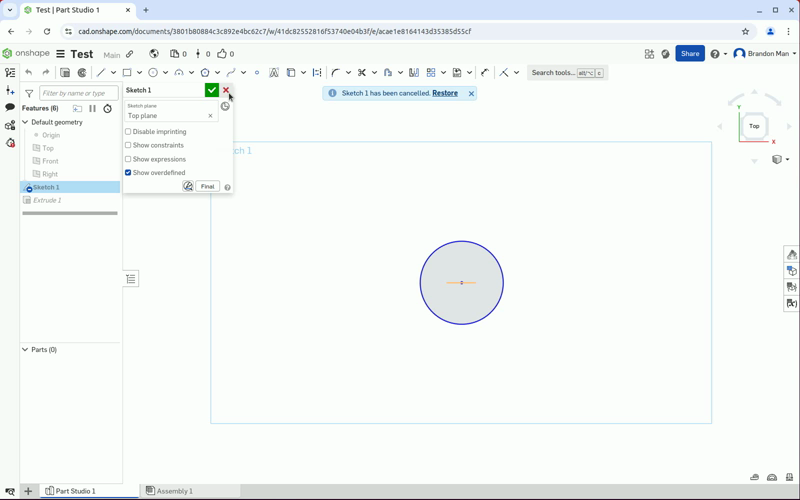
click(229, 92)
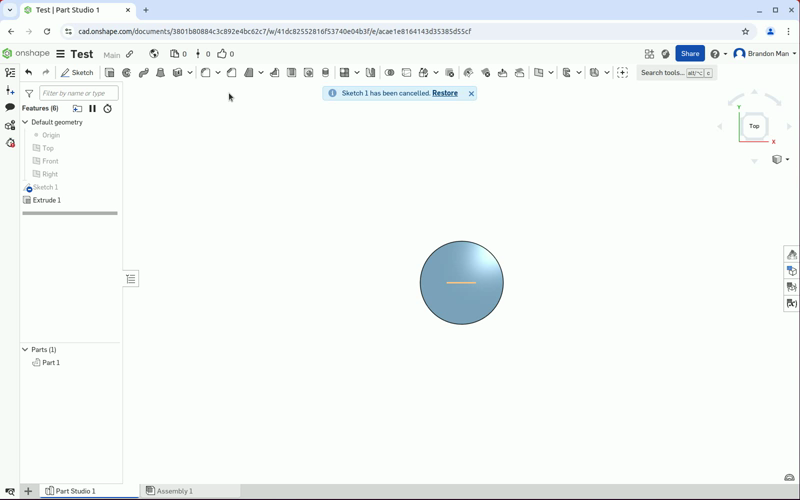
mouse_move(541, 75)
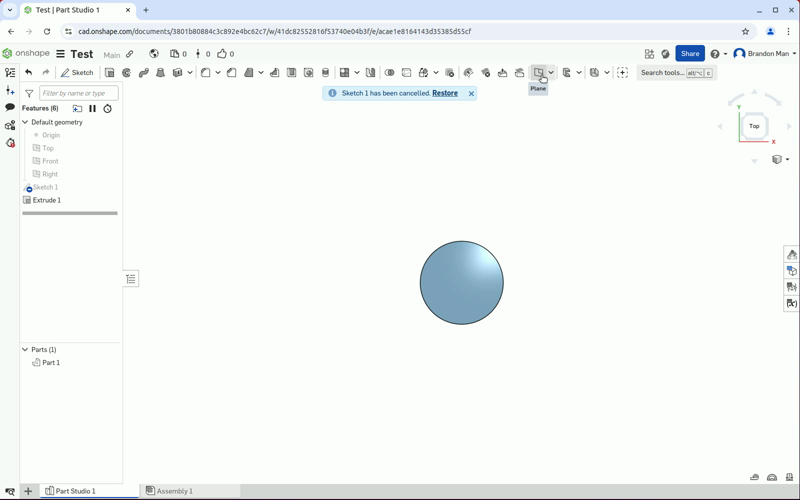
click(541, 75)
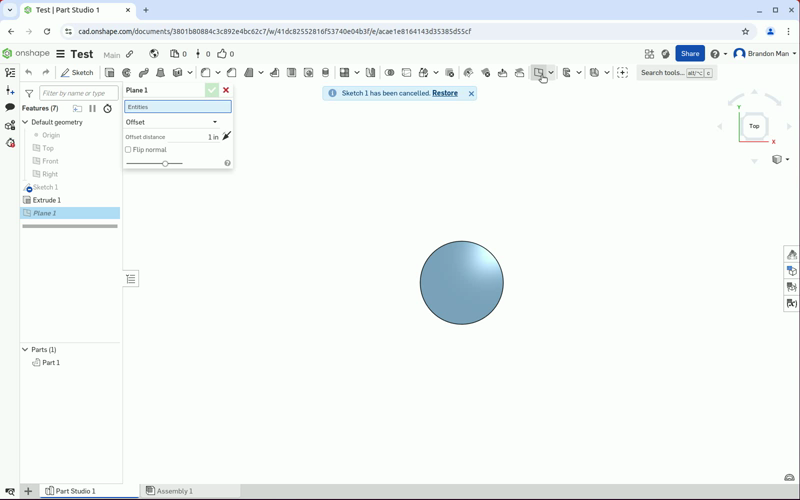
mouse_move(73, 150)
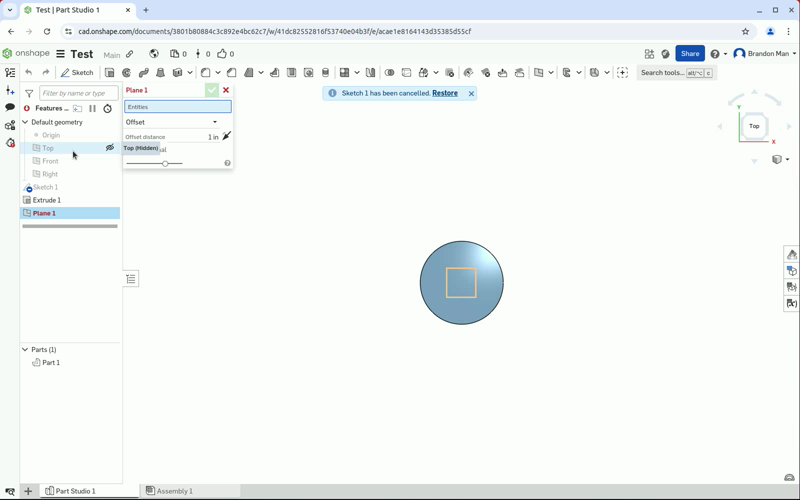
click(73, 150)
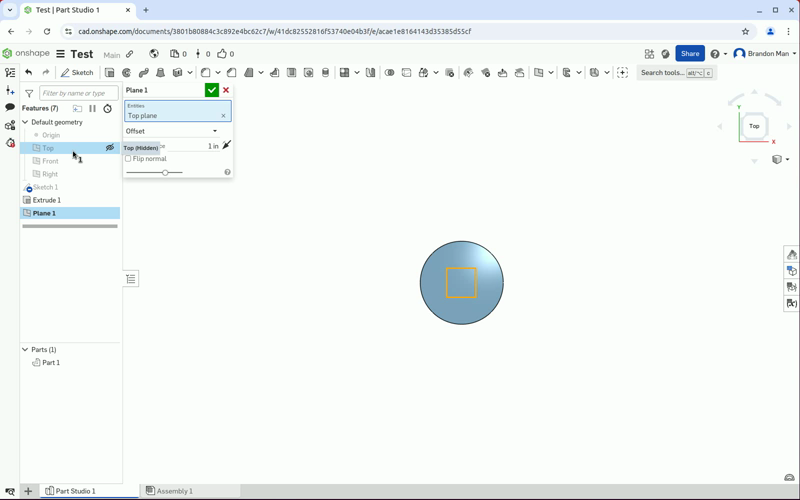
key(tab, 2)
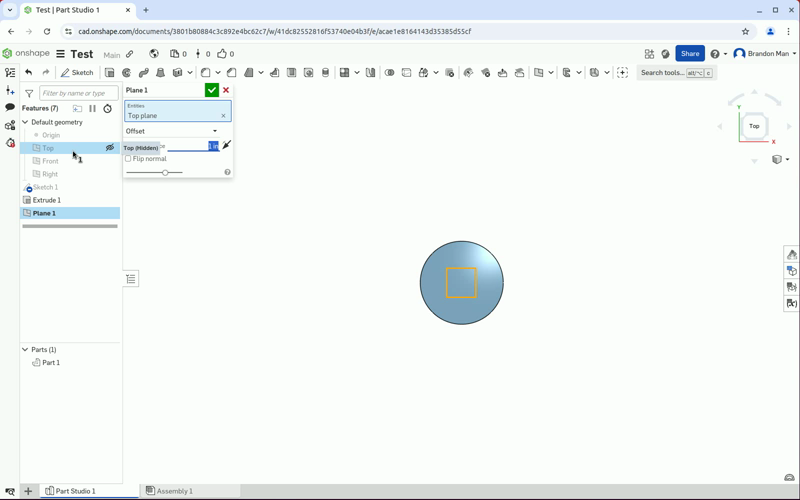
text(9.86)
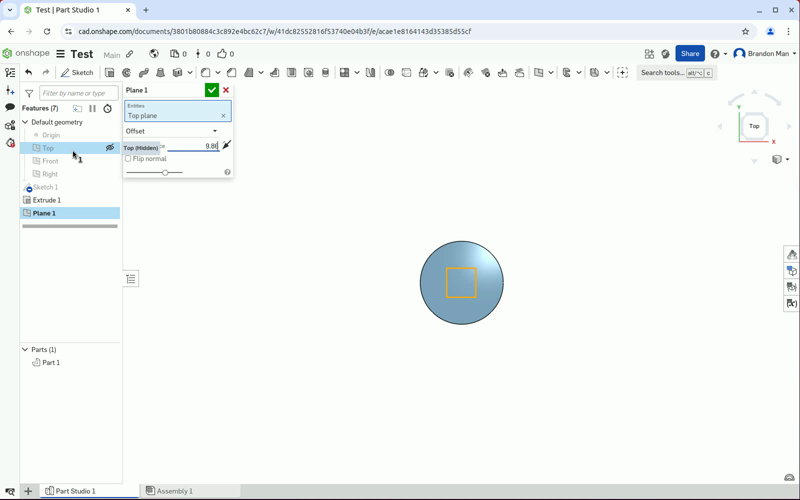
key(enter, 2)
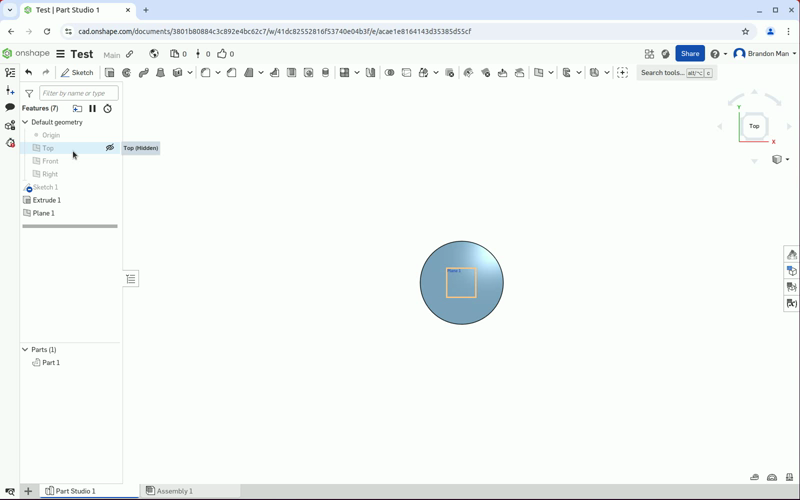
key(shift+s)
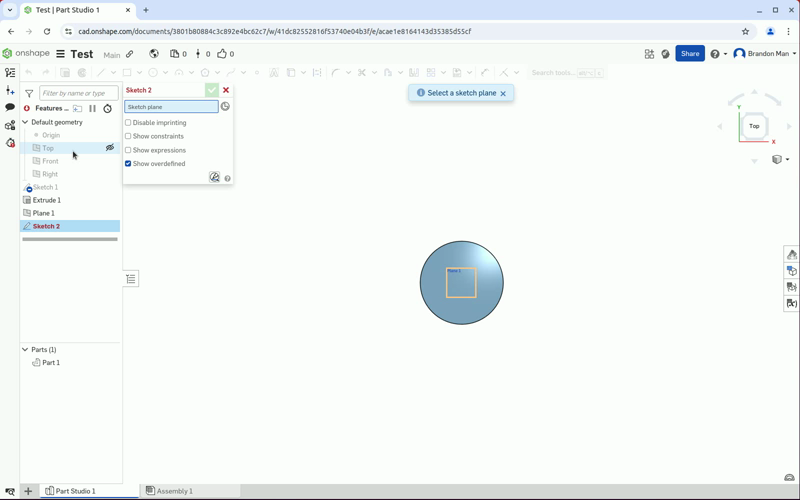
mouse_move(73, 215)
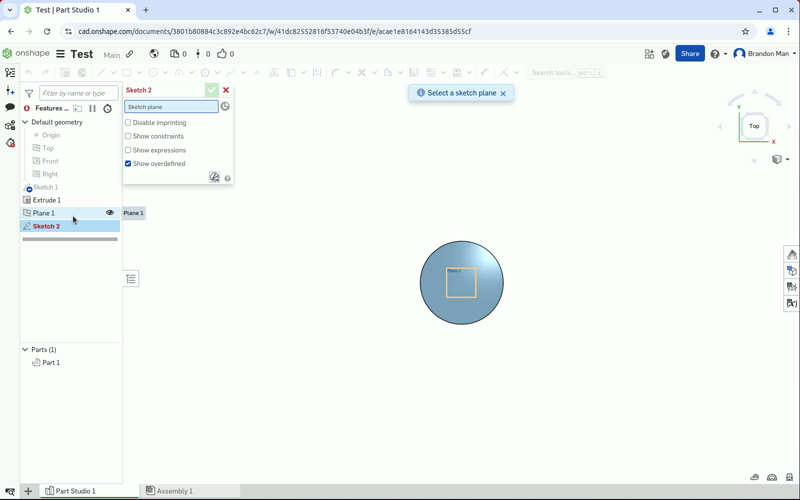
click(73, 215)
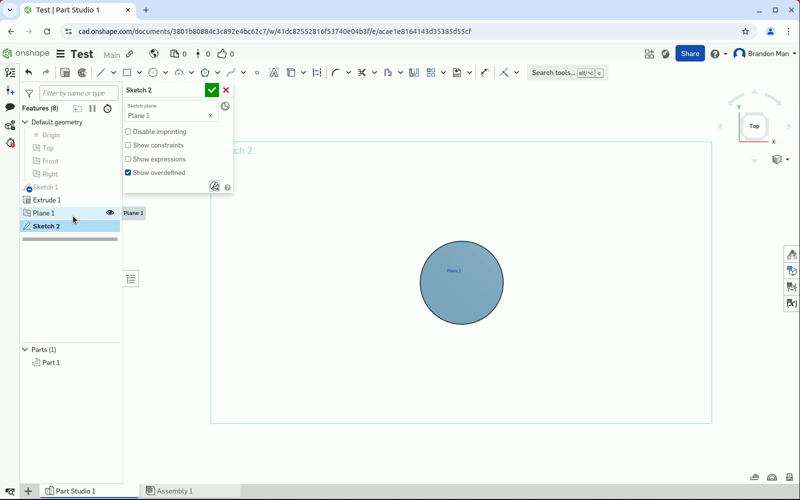
mouse_move(73, 352)
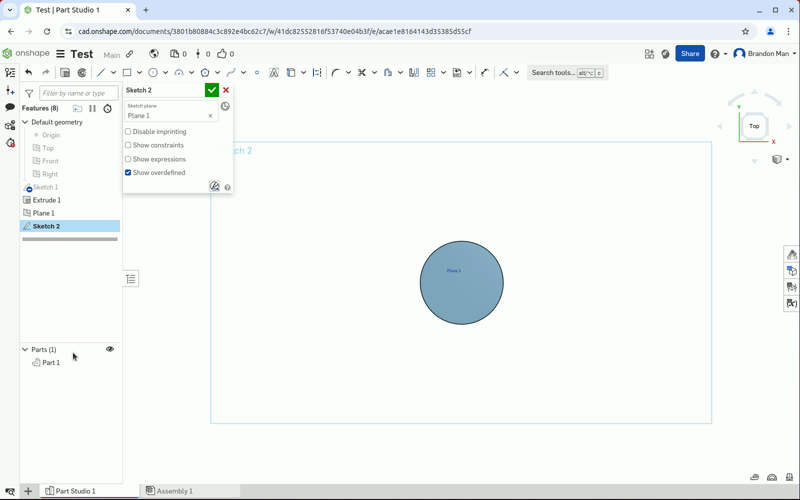
key(y)
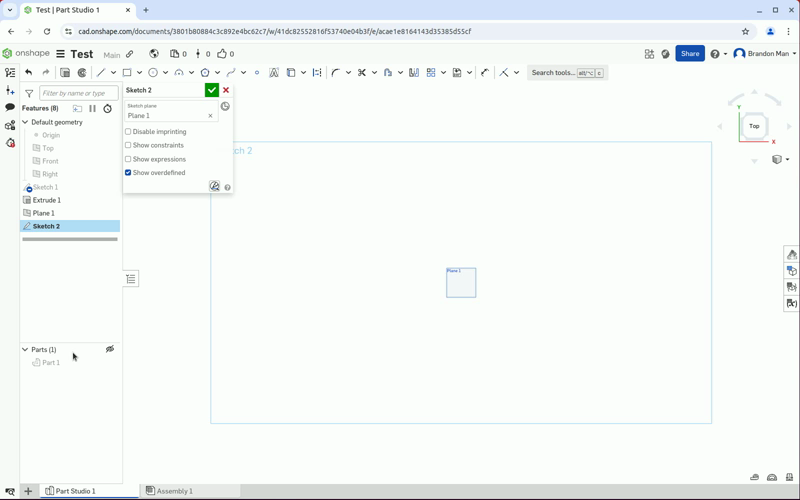
key(c)
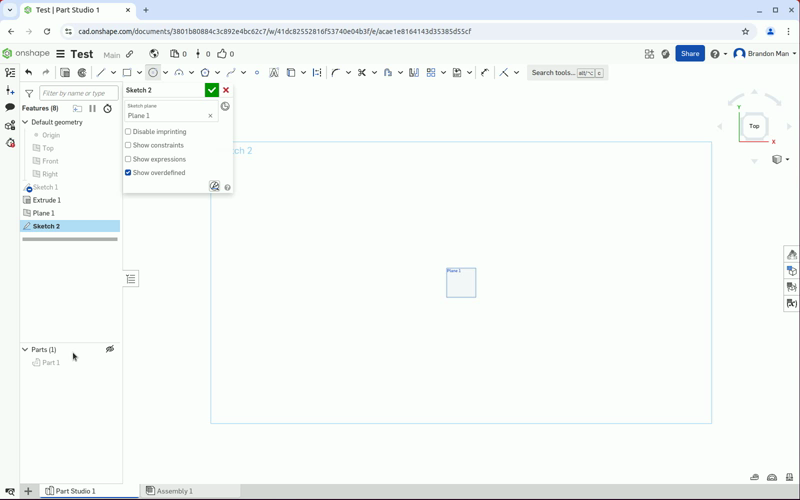
key_down(shift)
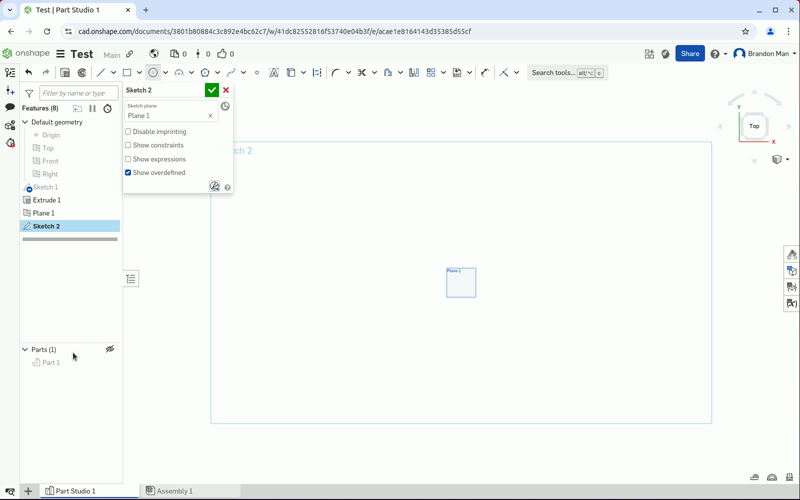
mouse_move(460, 282)
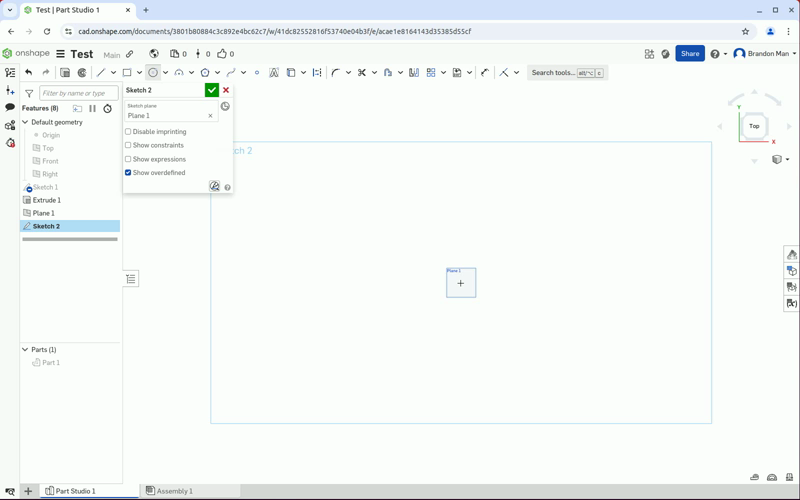
click(460, 282)
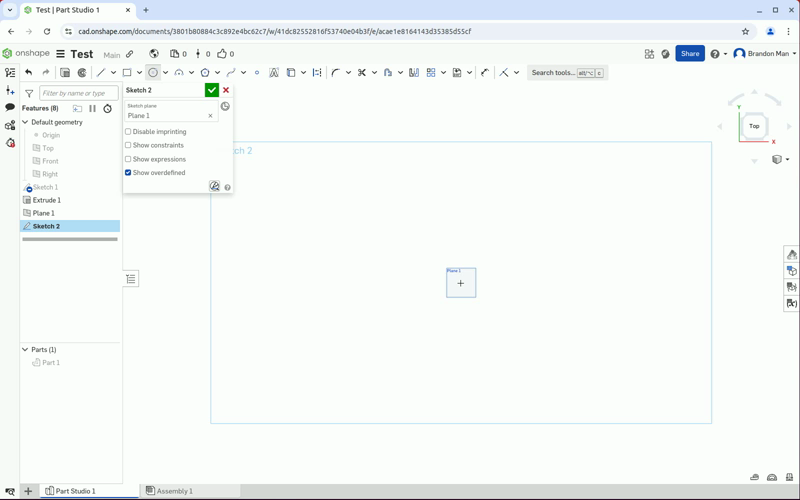
key_up(shift)
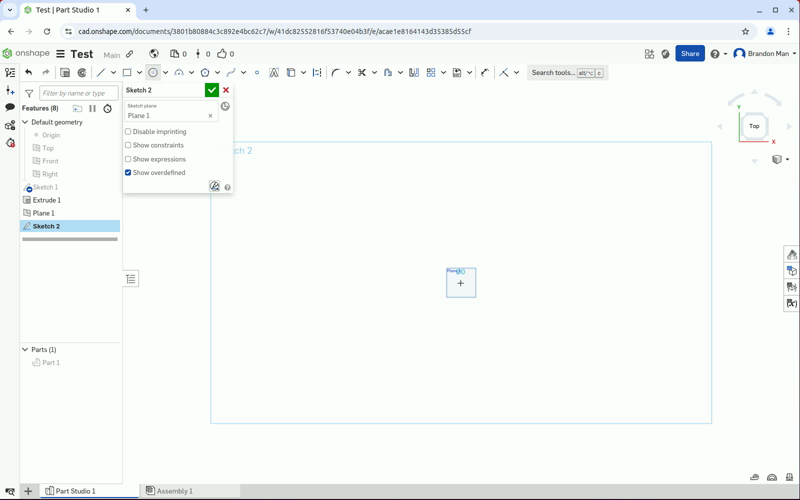
mouse_move(477, 282)
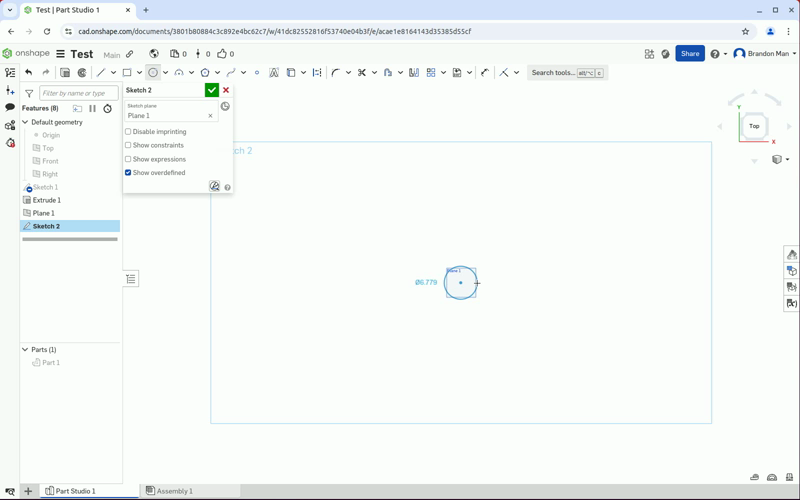
click(477, 282)
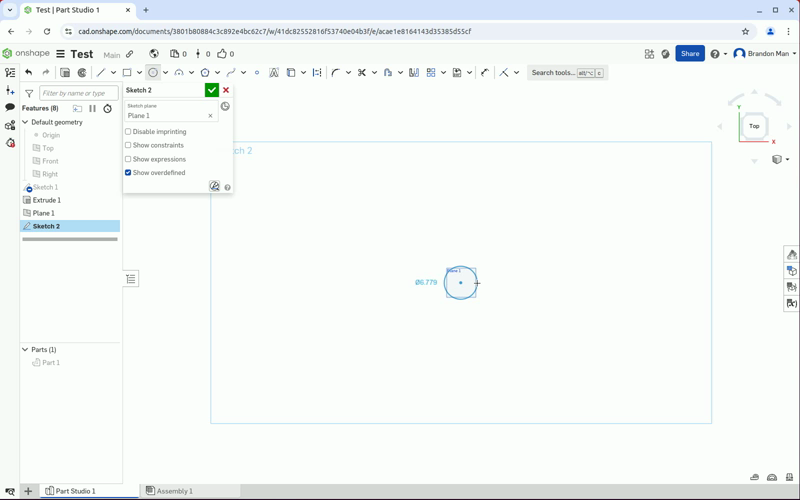
key(esc)
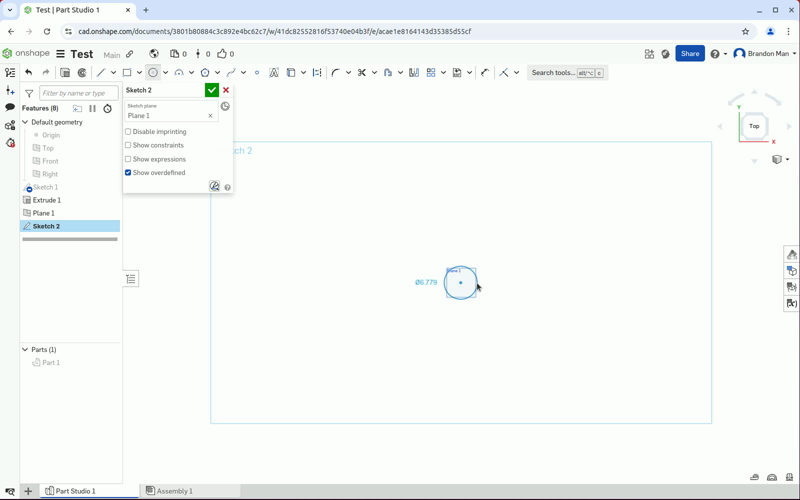
mouse_move(456, 281)
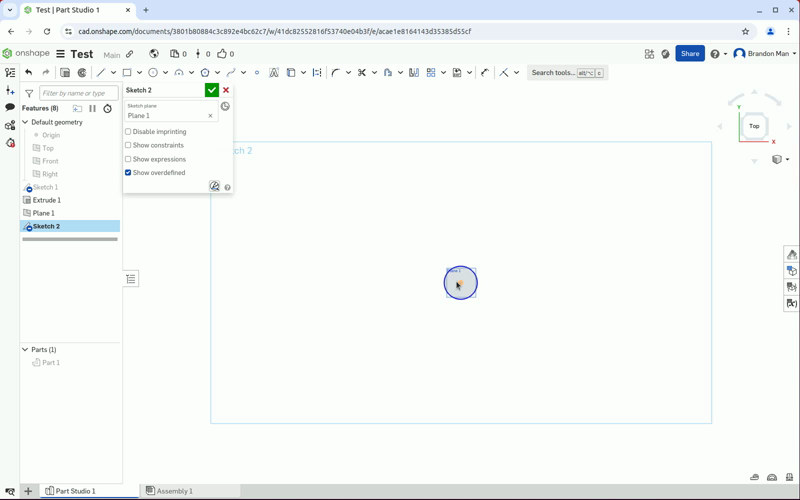
scroll(6)
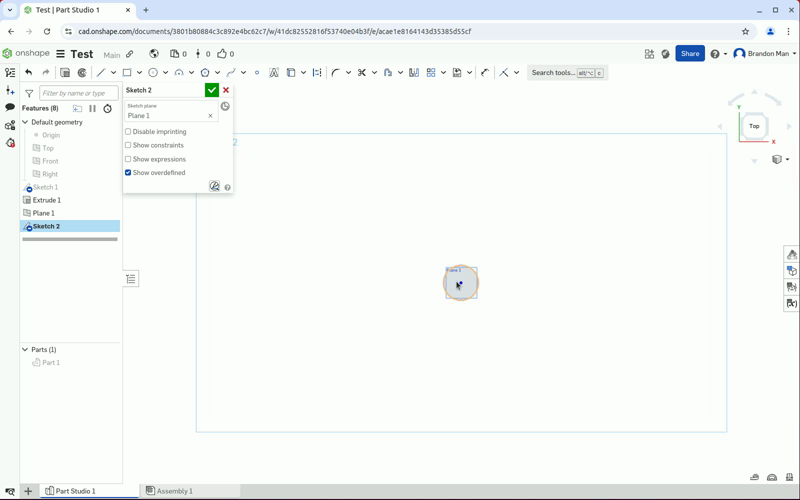
scroll(6)
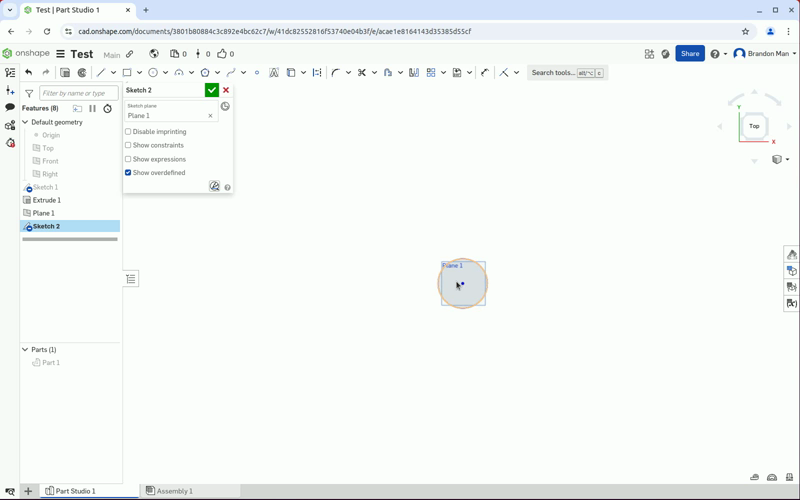
scroll(6)
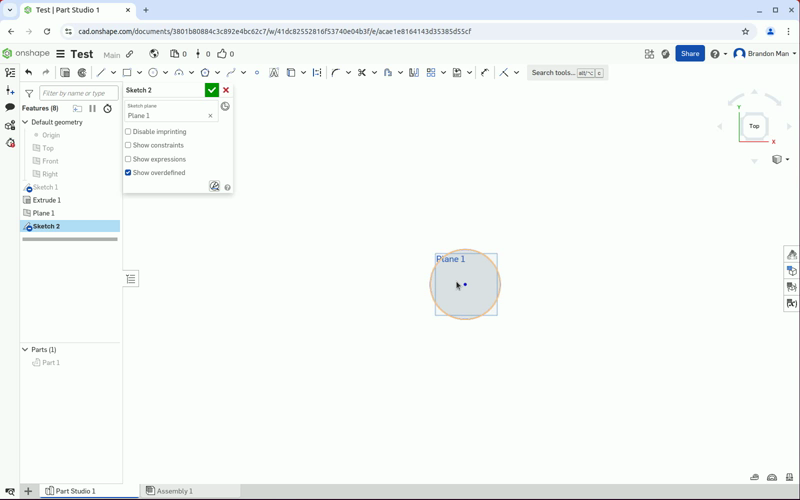
scroll(6)
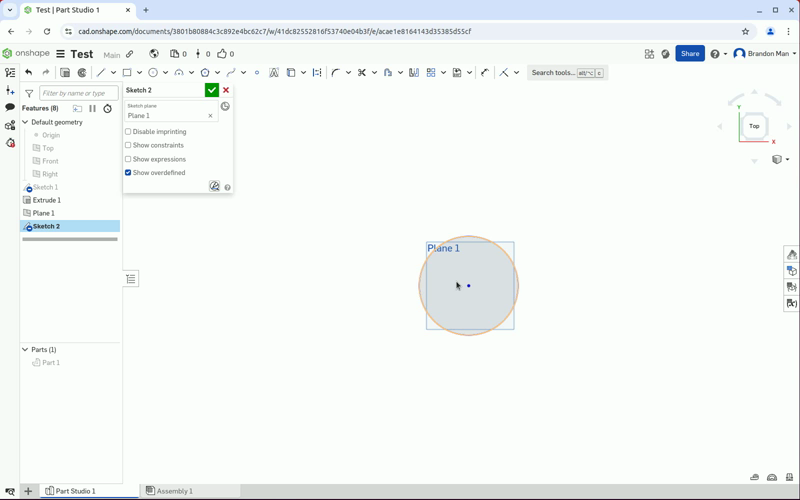
scroll(6)
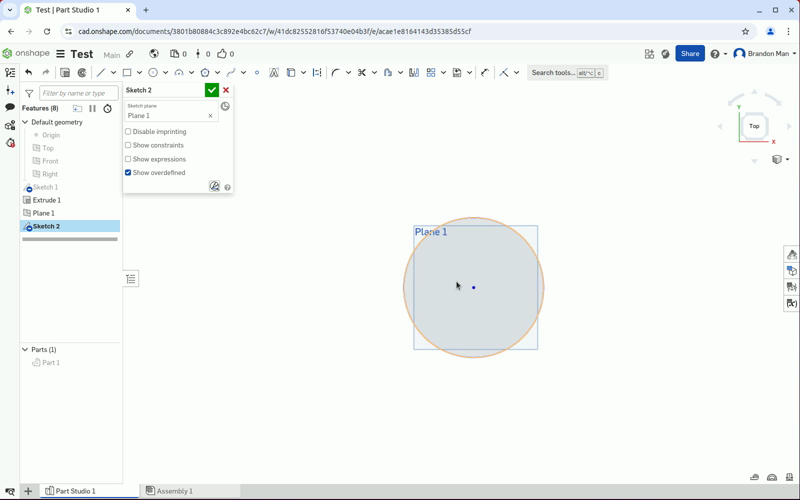
scroll(6)
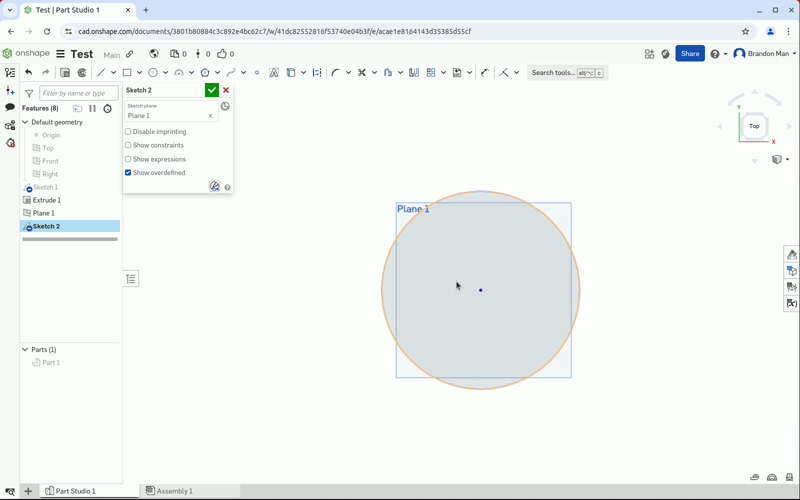
scroll(6)
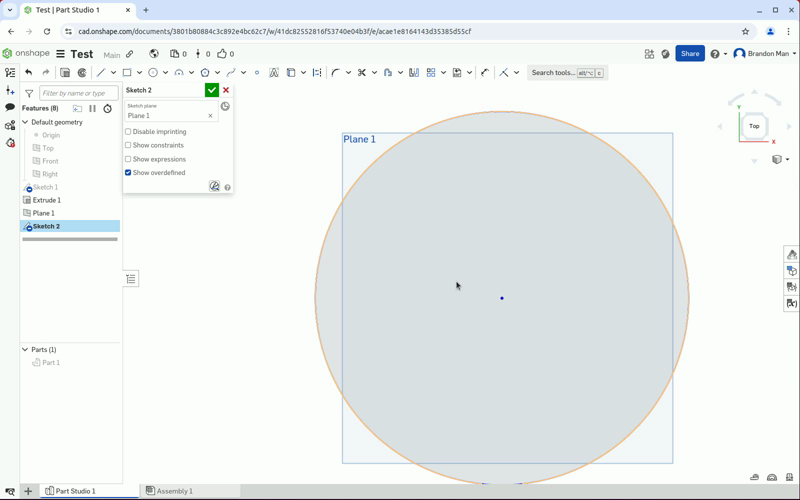
click(456, 281)
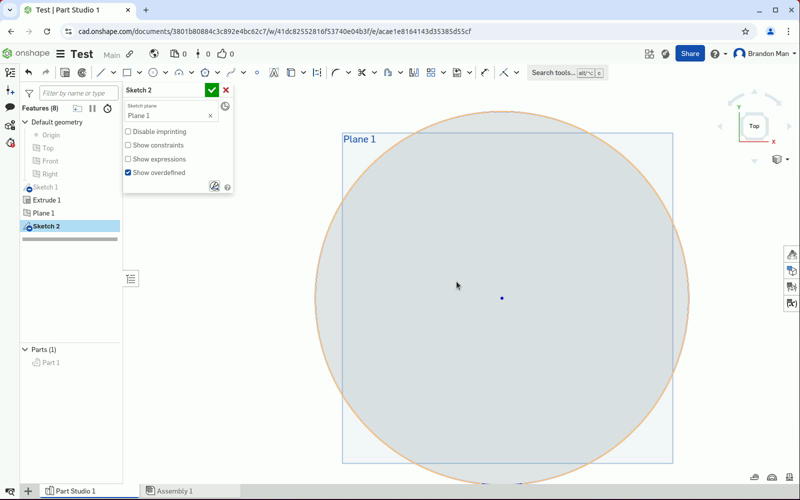
scroll(-6)
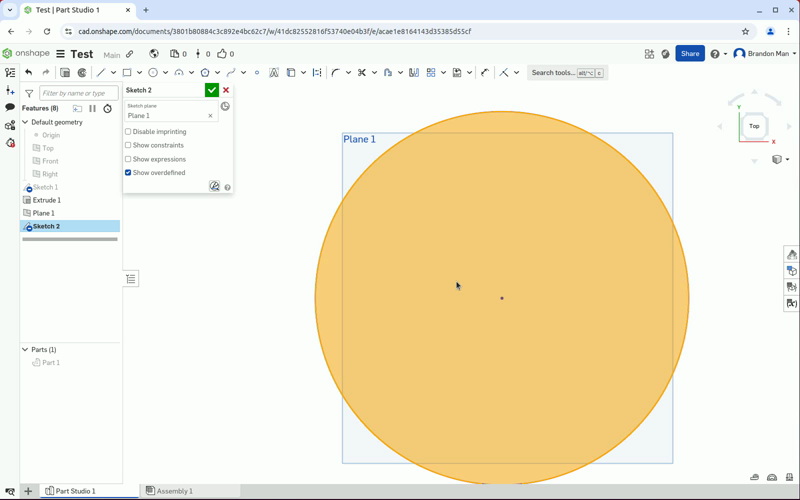
scroll(-6)
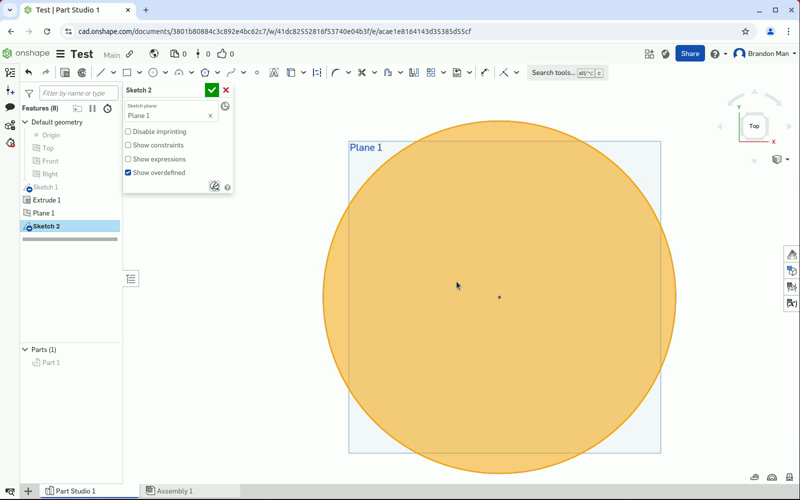
scroll(-6)
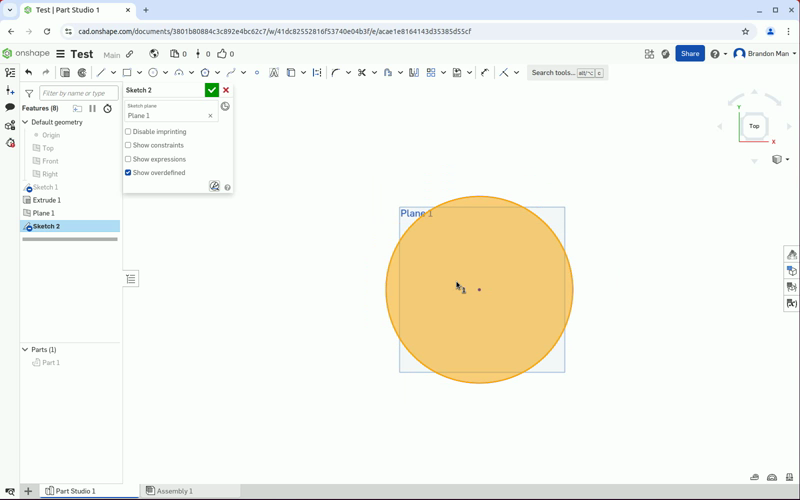
scroll(-6)
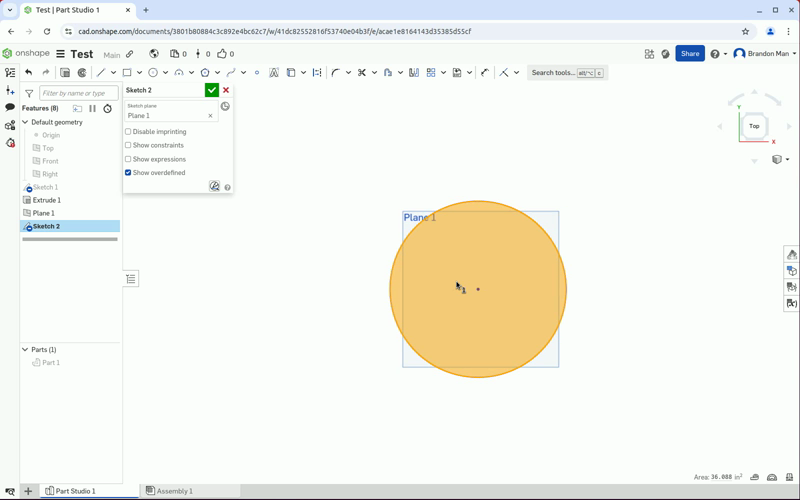
scroll(-6)
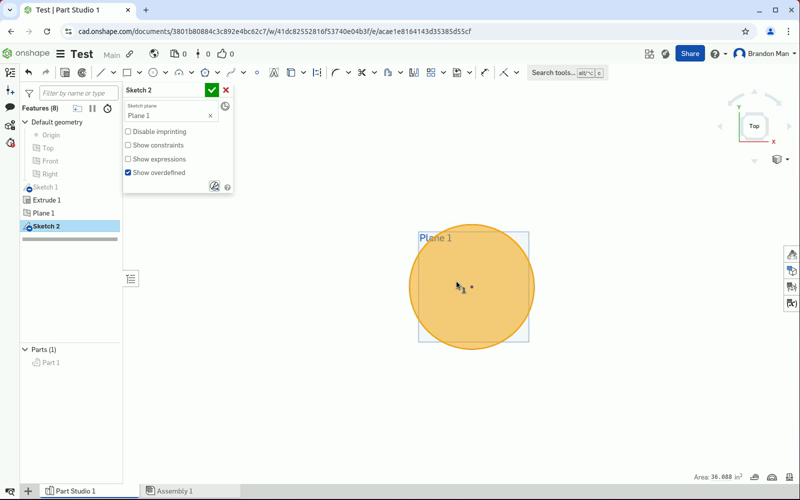
scroll(-6)
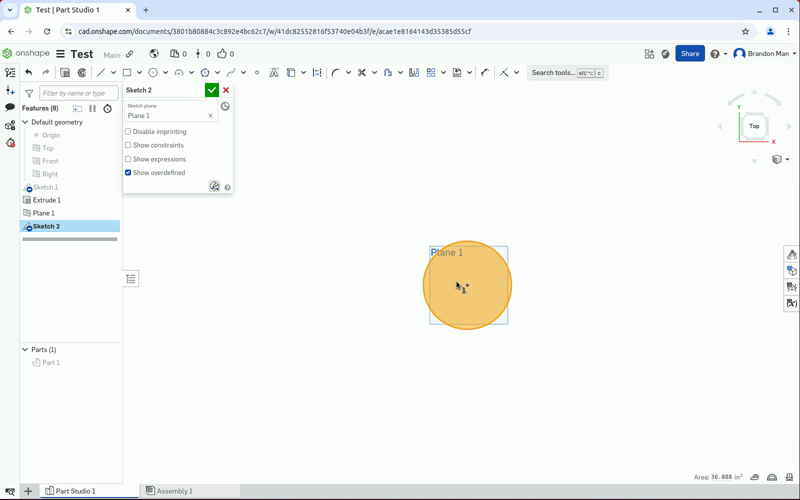
scroll(-6)
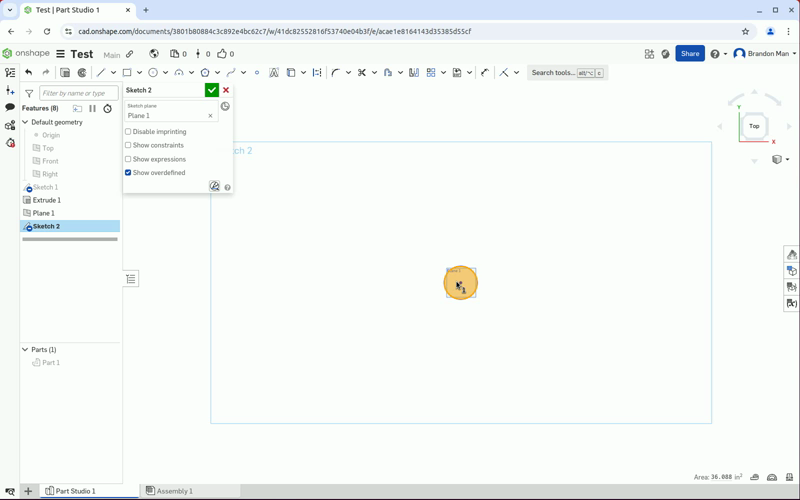
mouse_move(73, 352)
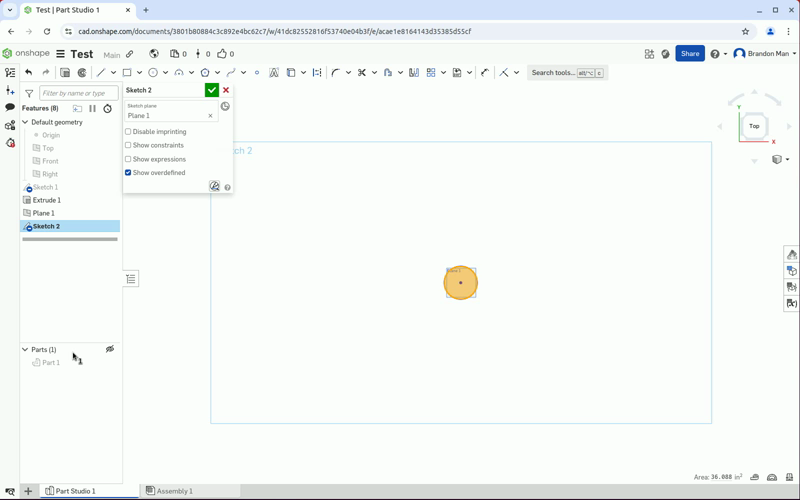
key(shift+y)
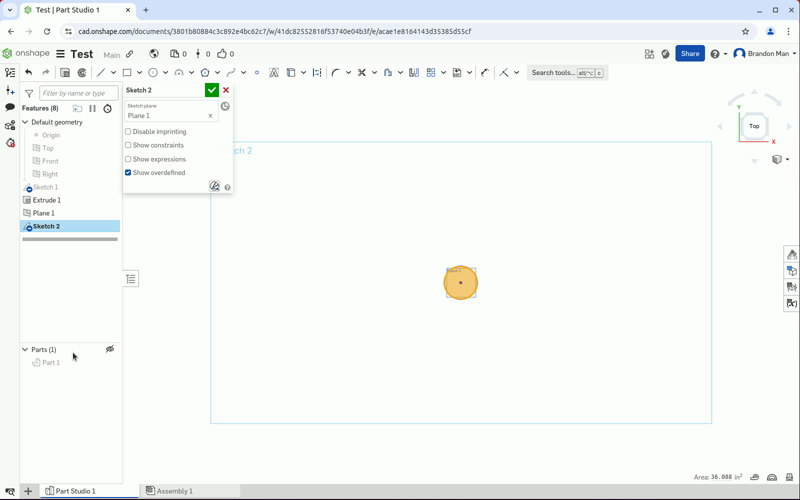
key(shift+e)
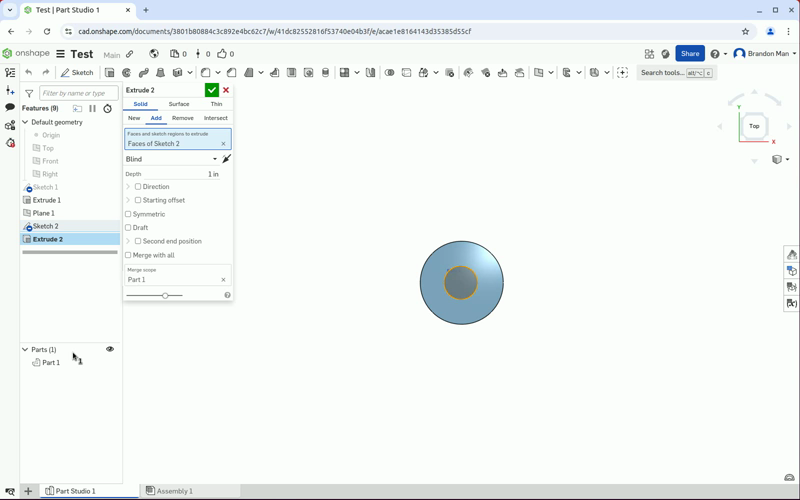
mouse_move(143, 106)
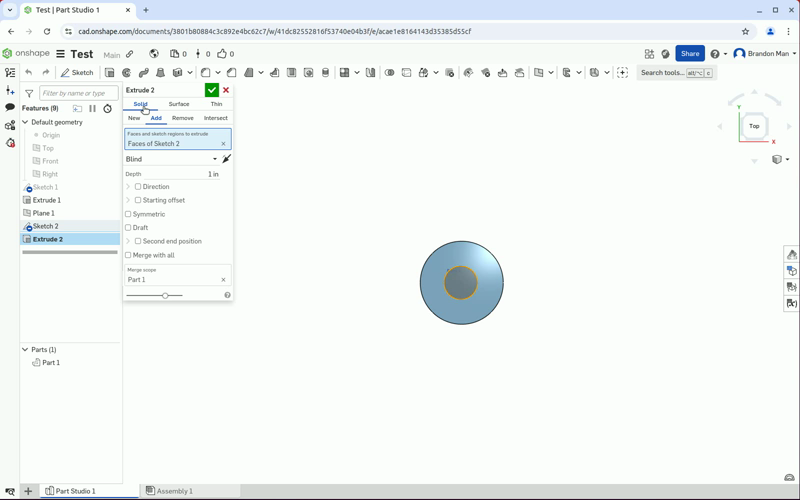
click(143, 106)
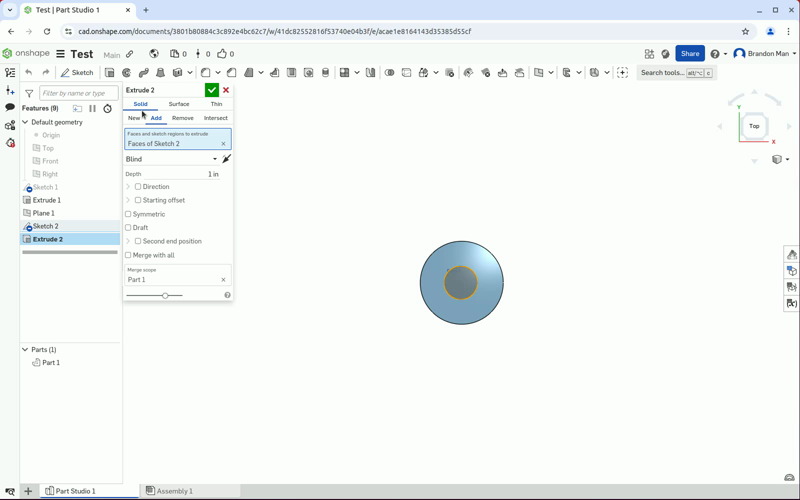
mouse_move(137, 120)
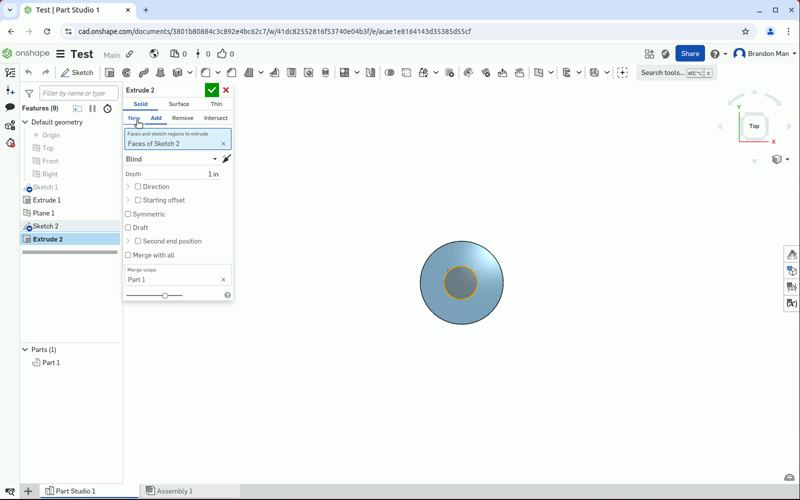
click(137, 120)
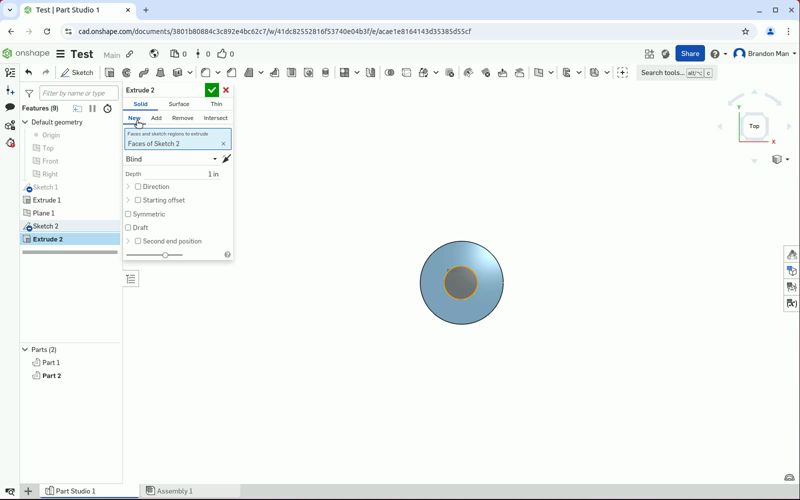
key(tab, 4)
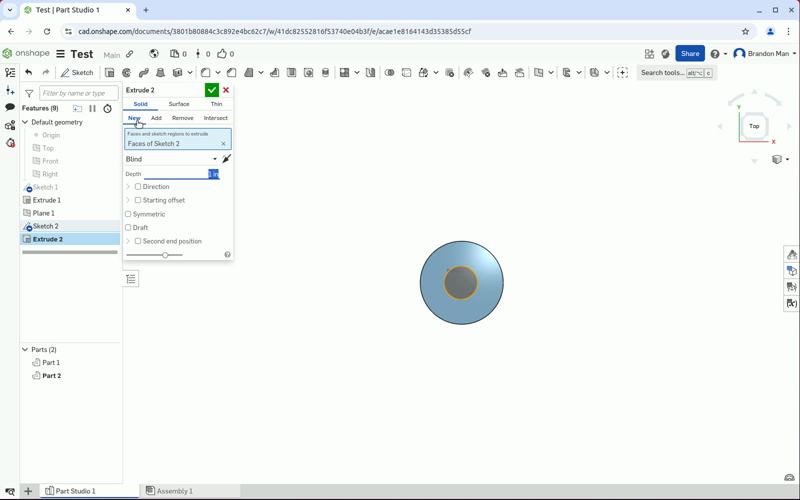
text(13.239)
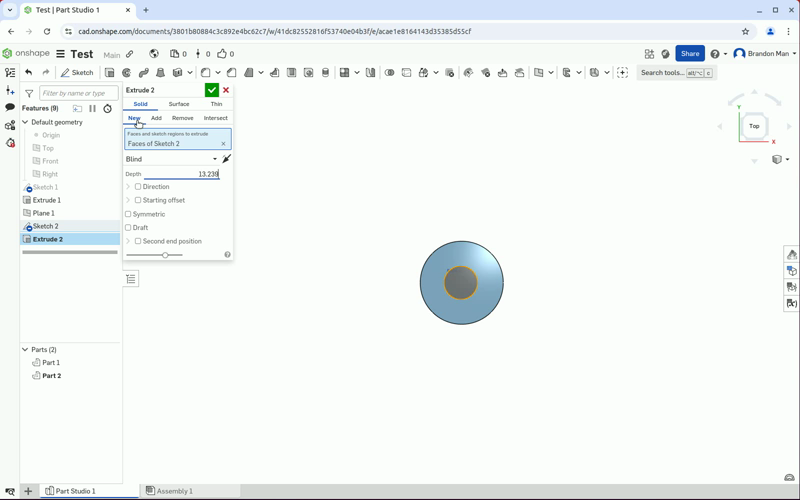
key(enter)
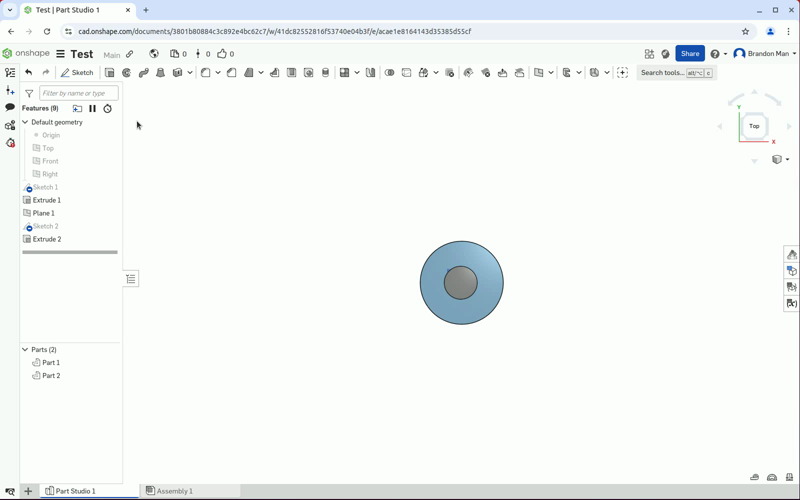
key(shift+h)
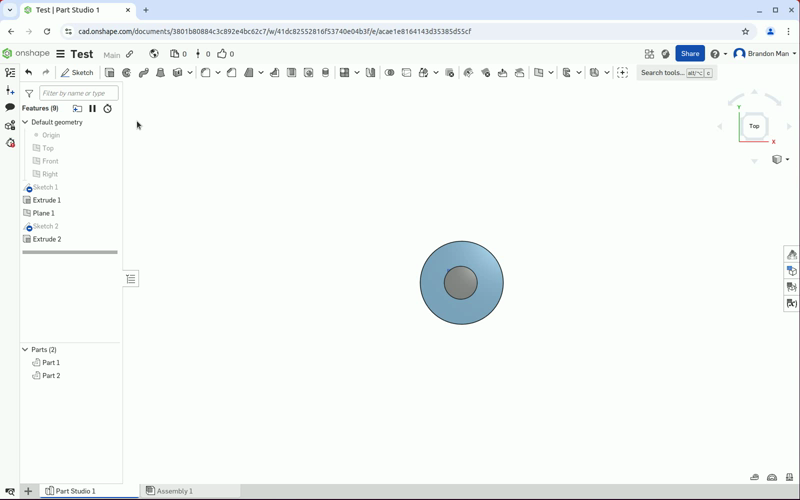
key(shift+h)
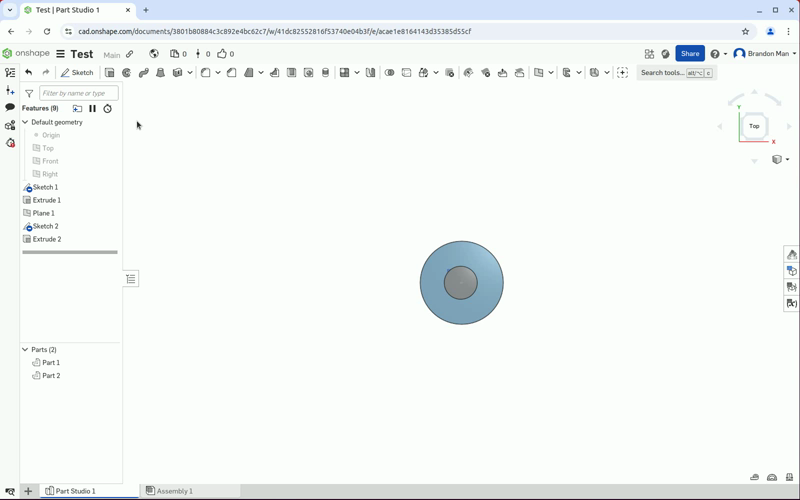
key(shift+7)
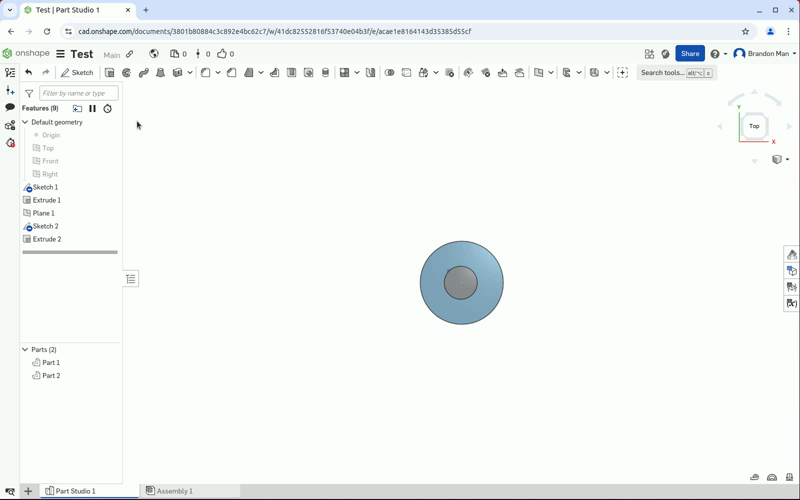
key(up, 3)
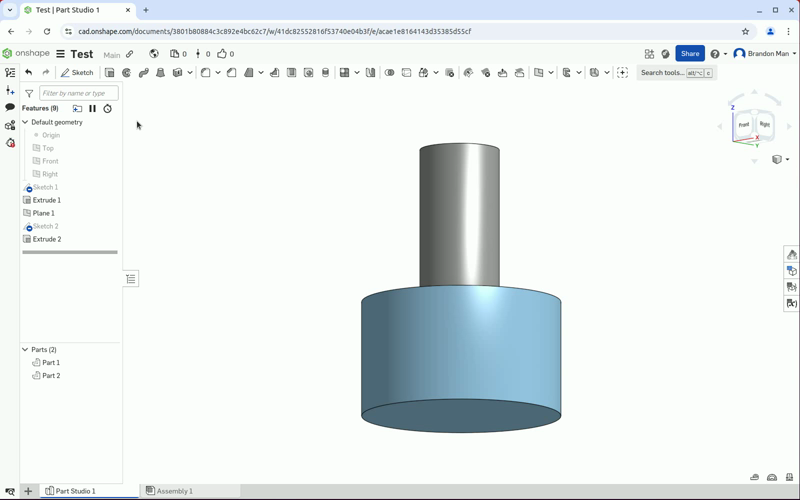
key(left, 3)
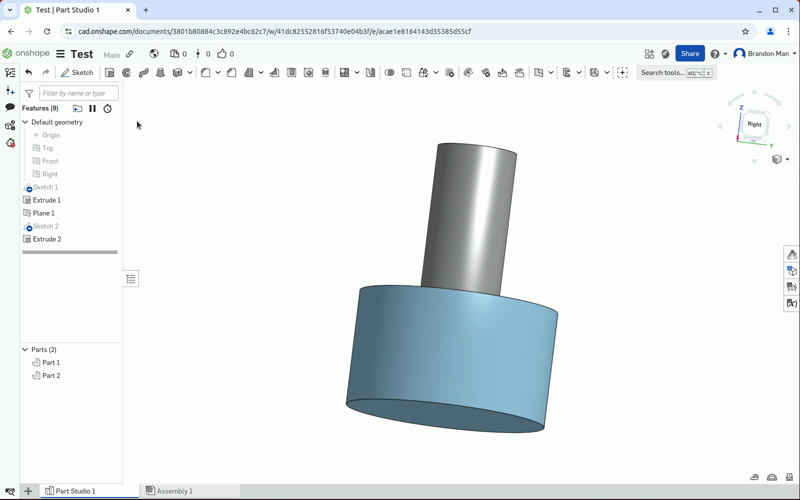
key(right, 3)
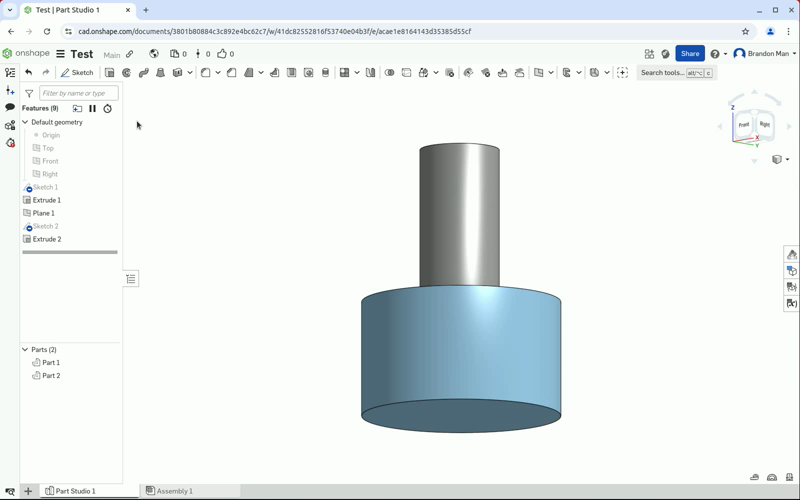
key(down, 3)
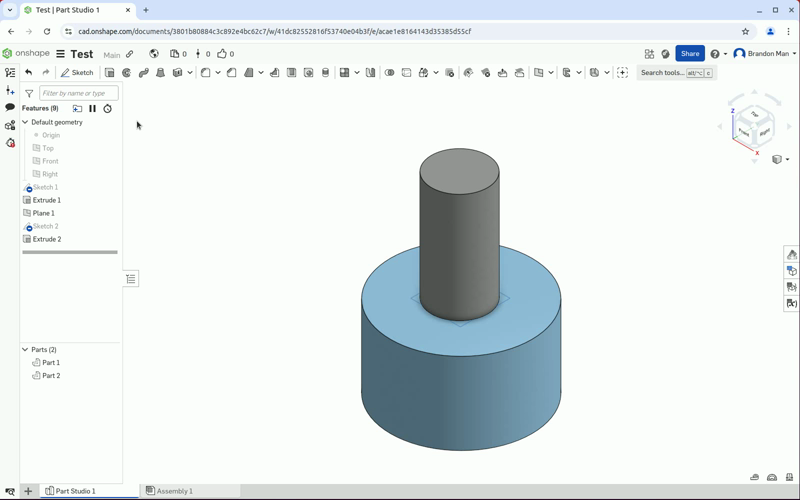
mouse_move(73, 189)
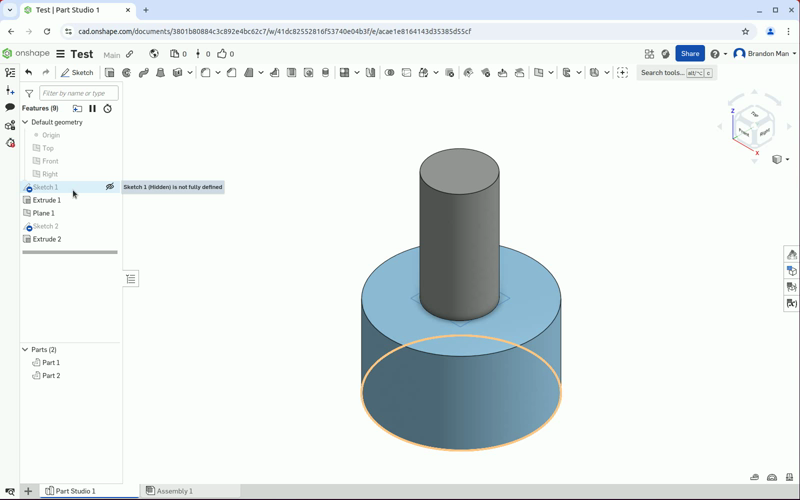
click(73, 189)